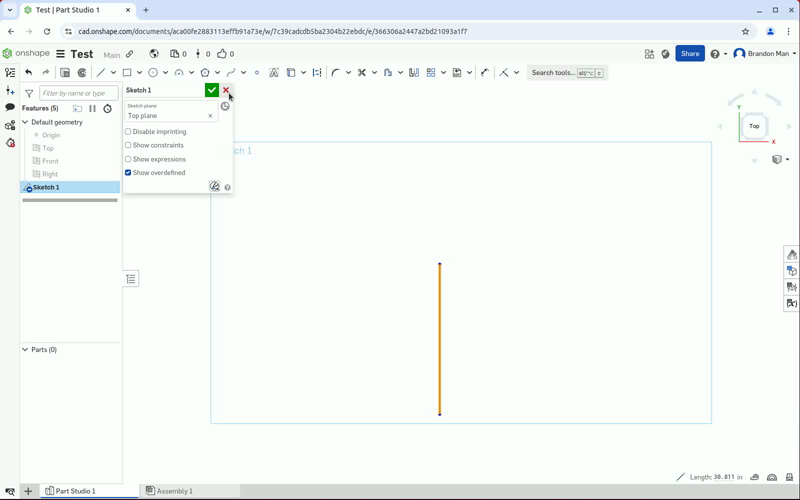
key(shift+h)
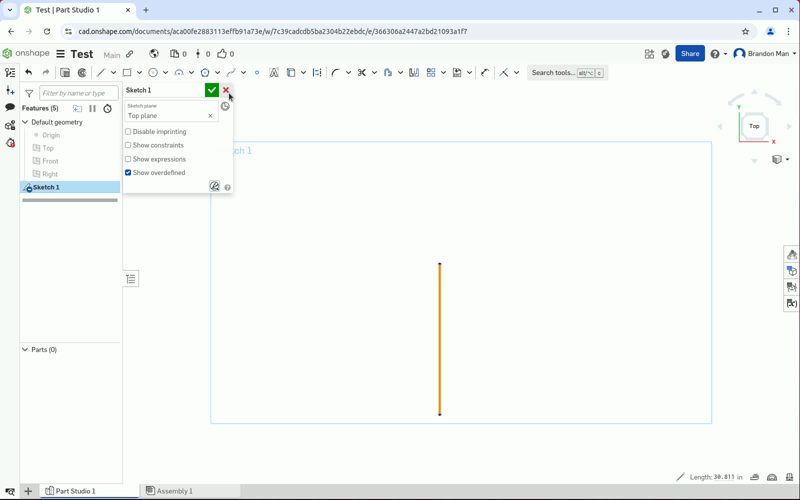
key(shift+s)
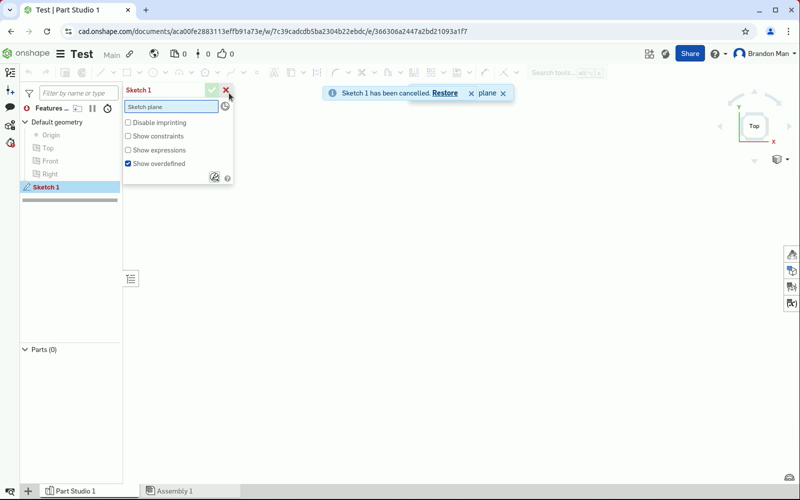
mouse_move(73, 150)
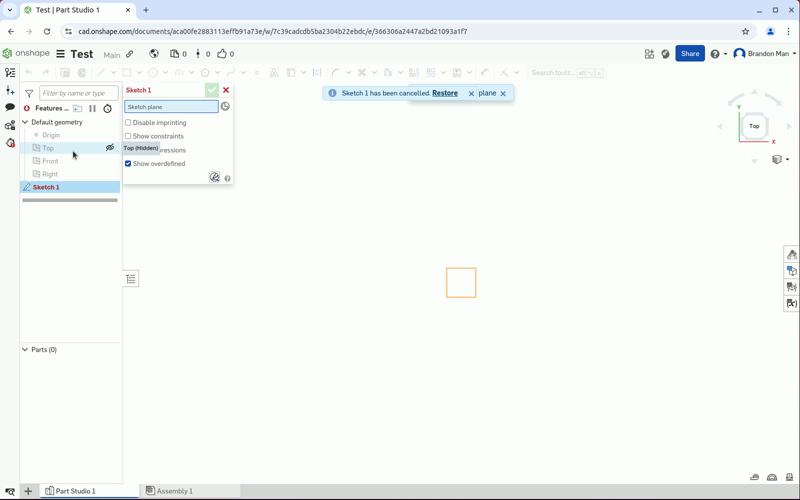
click(73, 150)
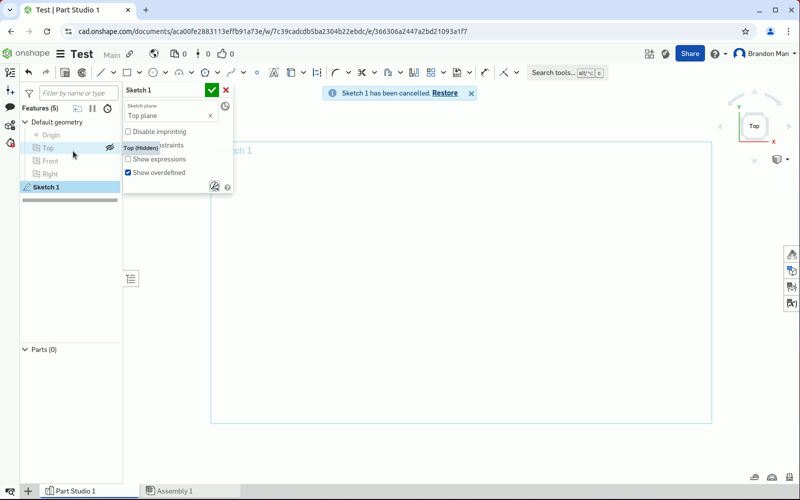
mouse_move(73, 352)
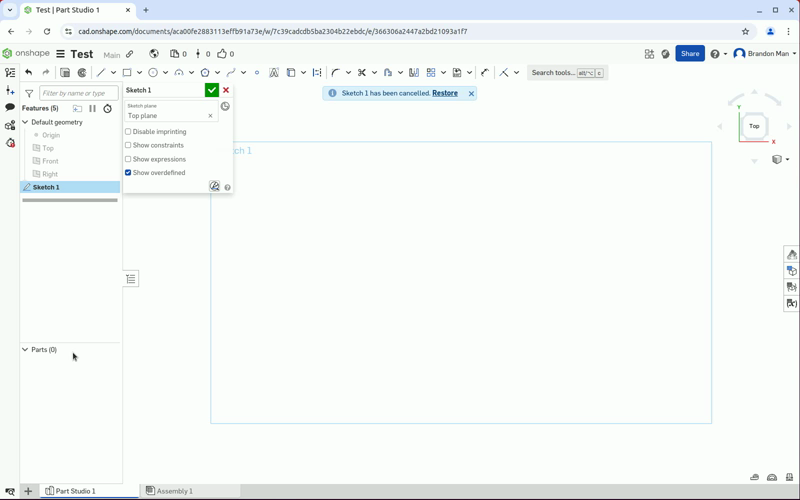
key(y)
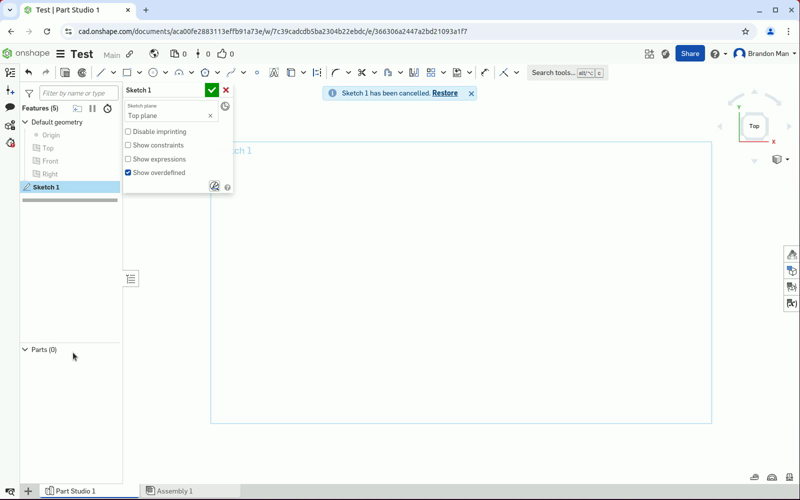
key(c)
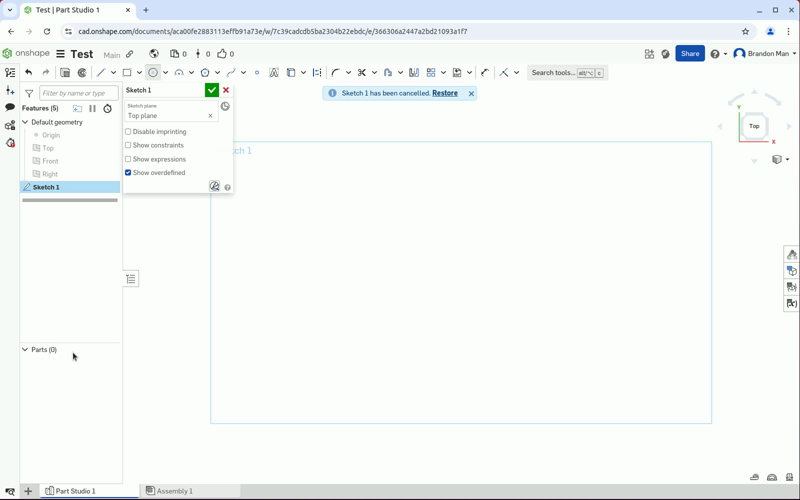
key_down(shift)
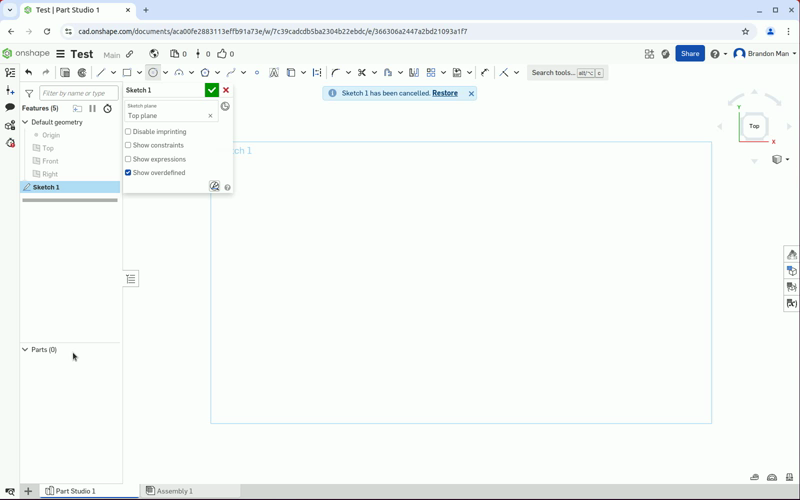
mouse_move(461, 282)
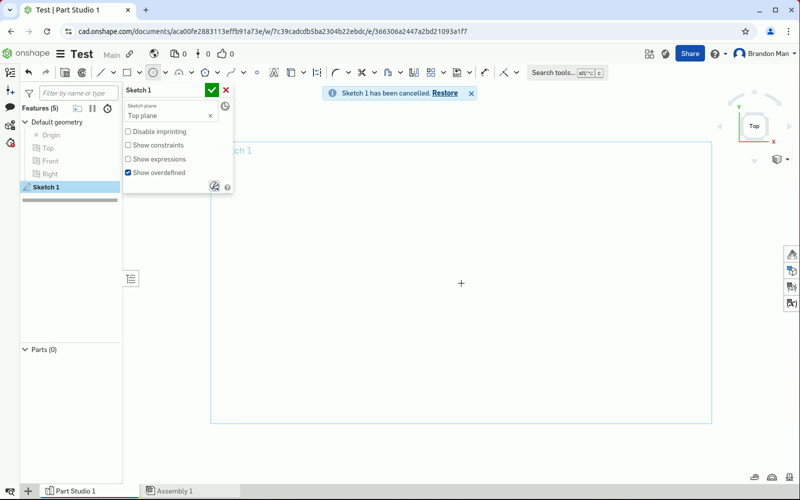
click(461, 282)
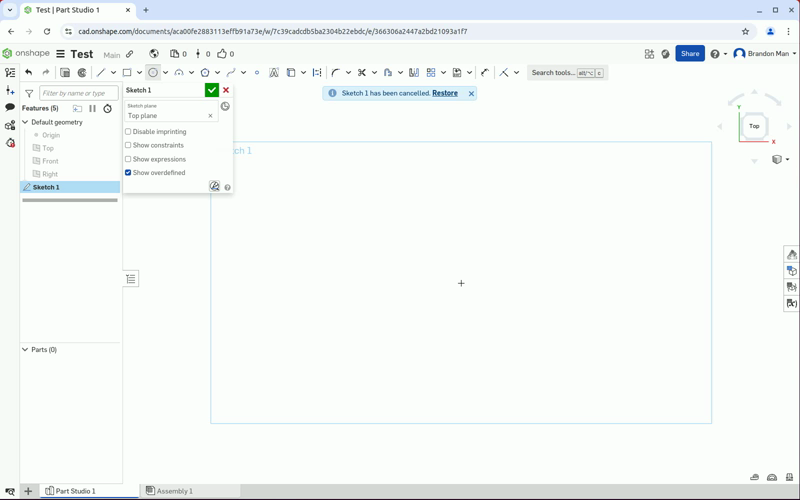
key_up(shift)
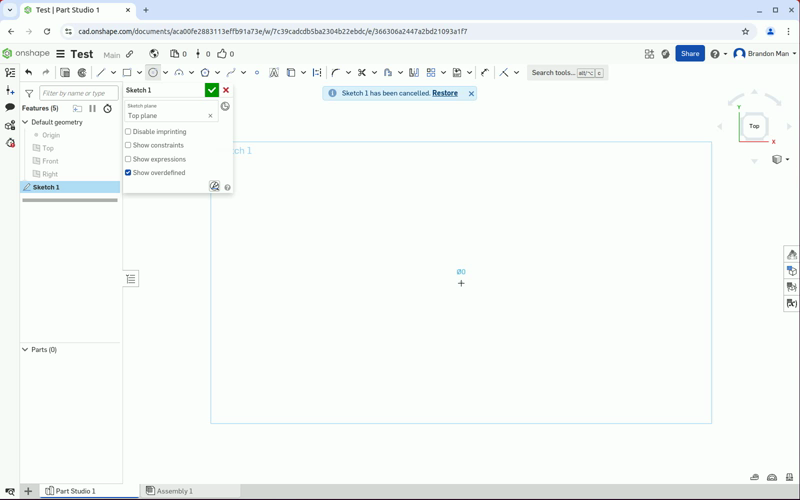
mouse_move(574, 282)
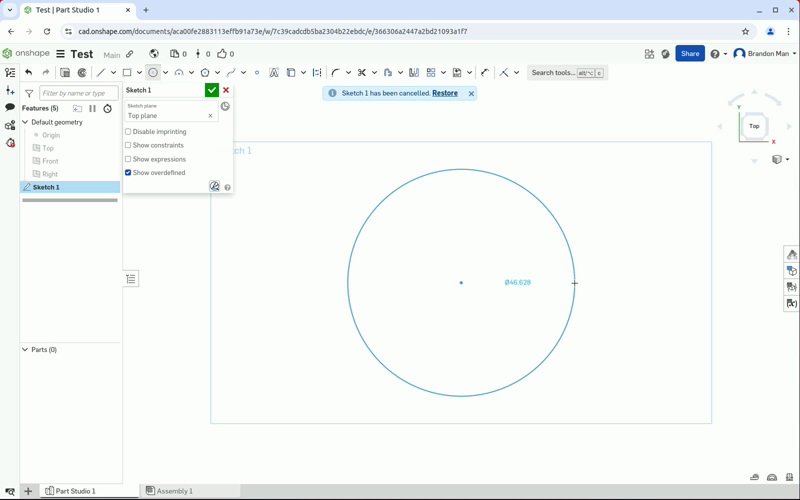
click(574, 282)
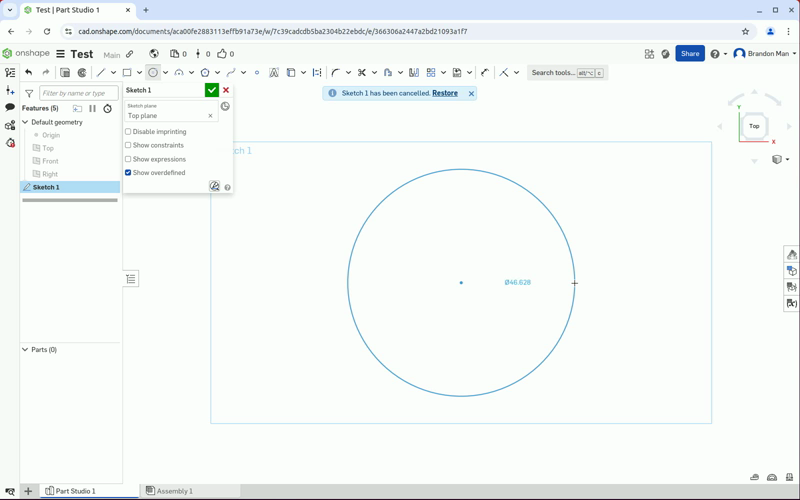
key(esc)
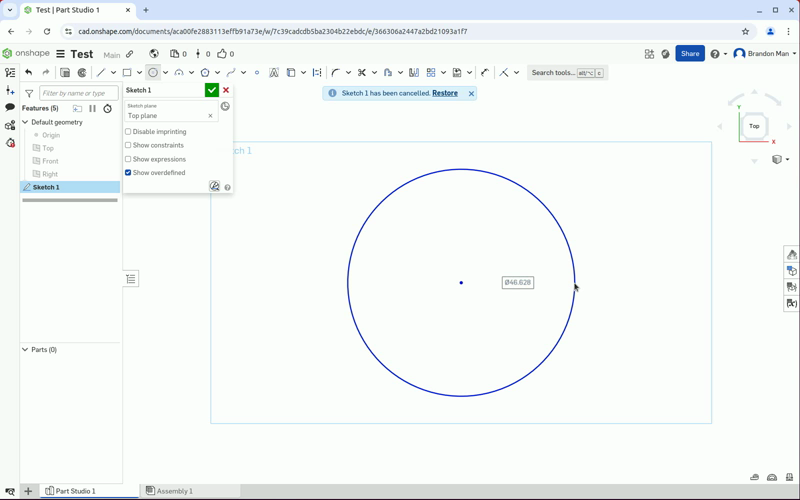
key(c)
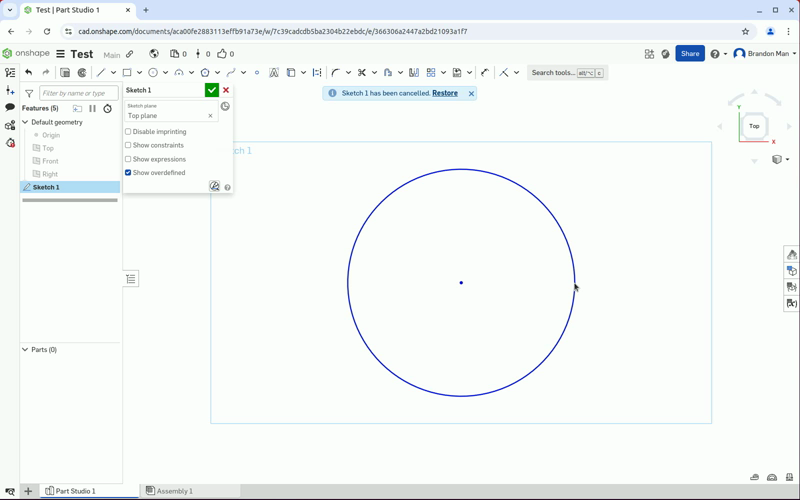
key_down(shift)
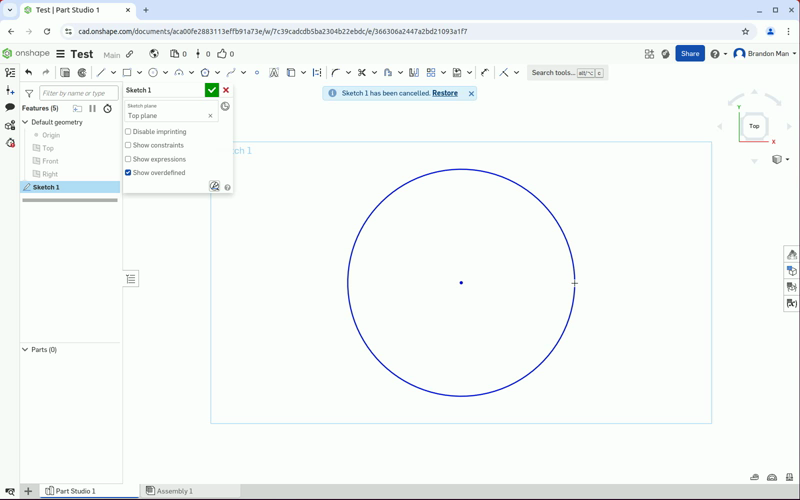
mouse_move(461, 282)
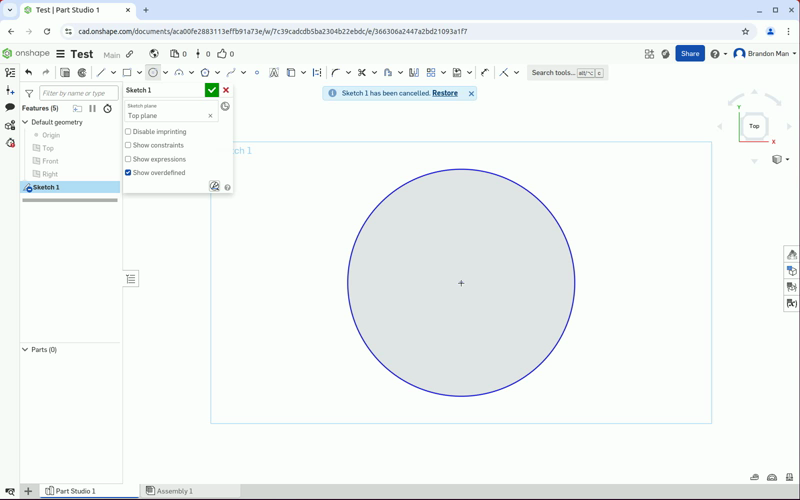
click(461, 282)
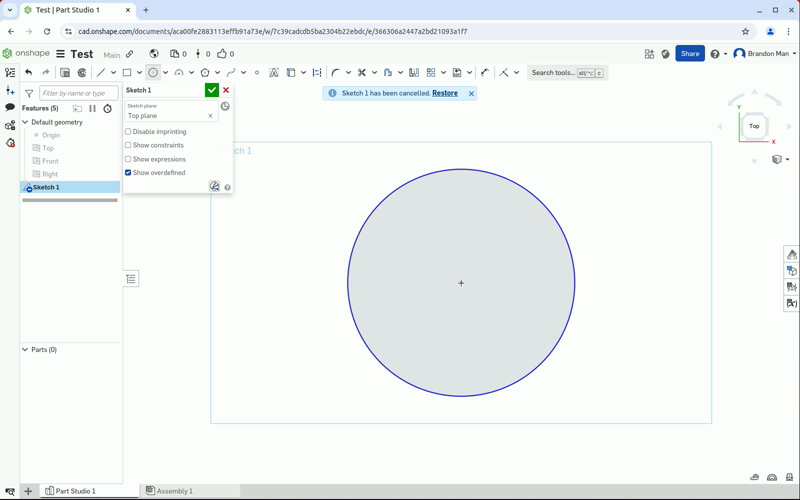
key_up(shift)
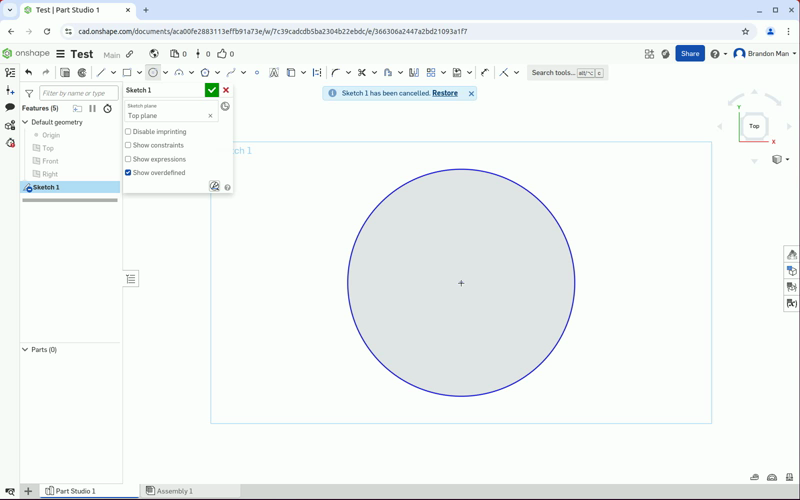
mouse_move(558, 282)
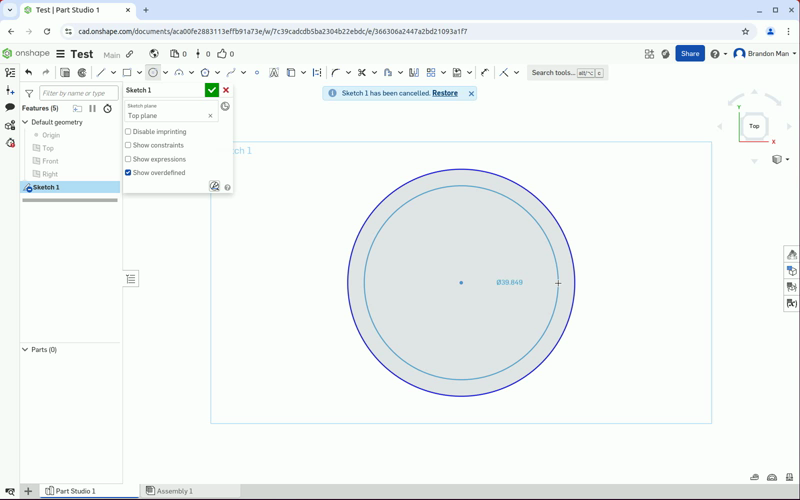
click(558, 282)
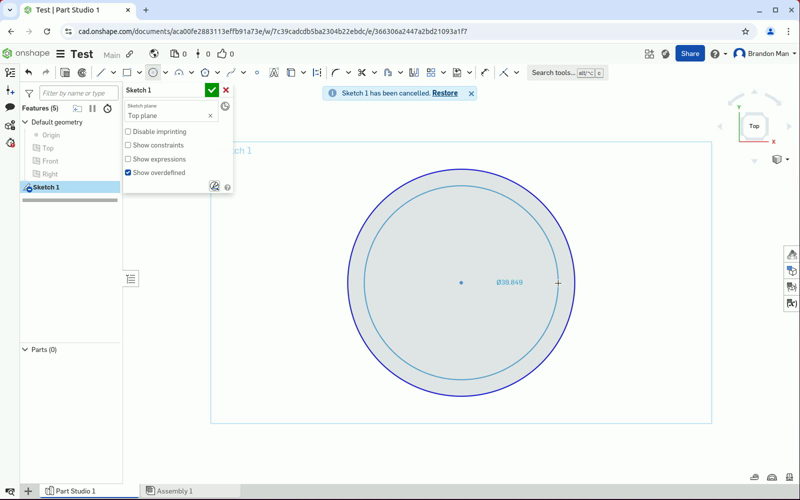
key(esc)
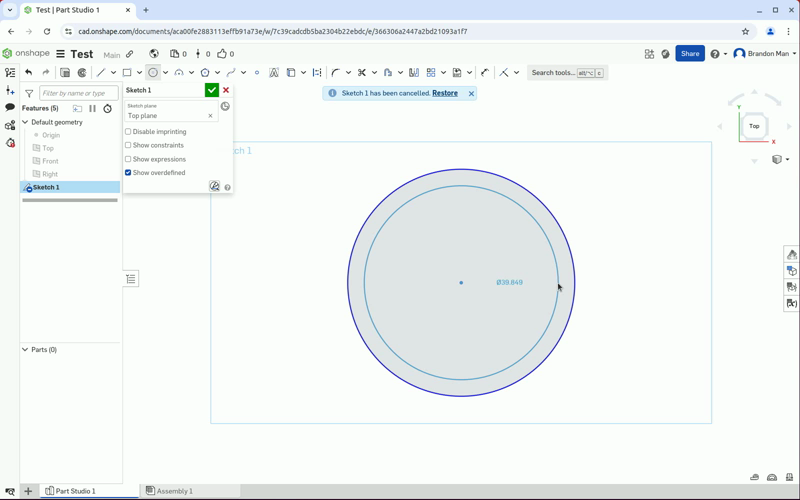
mouse_move(524, 366)
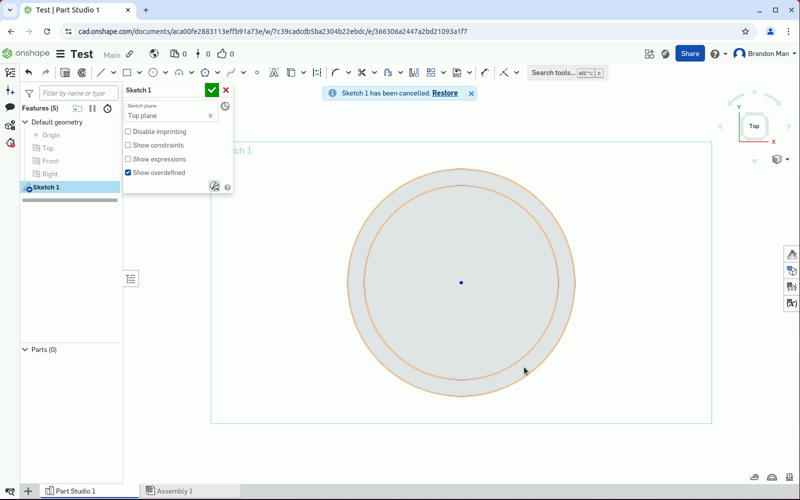
click(524, 366)
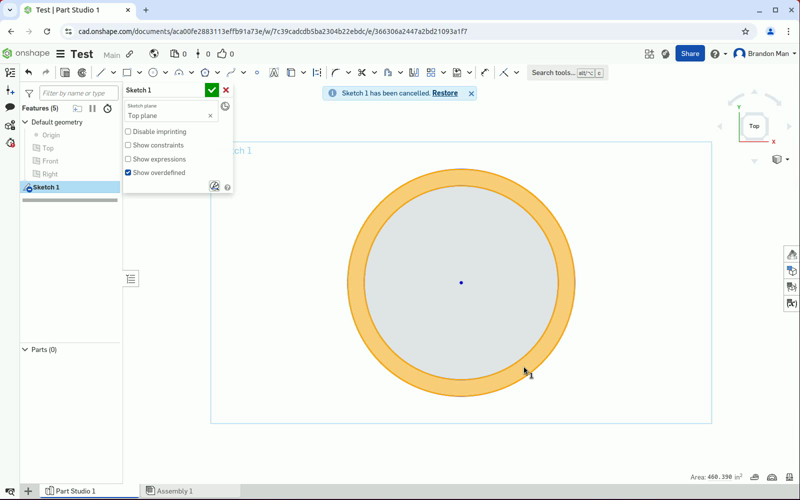
mouse_move(73, 352)
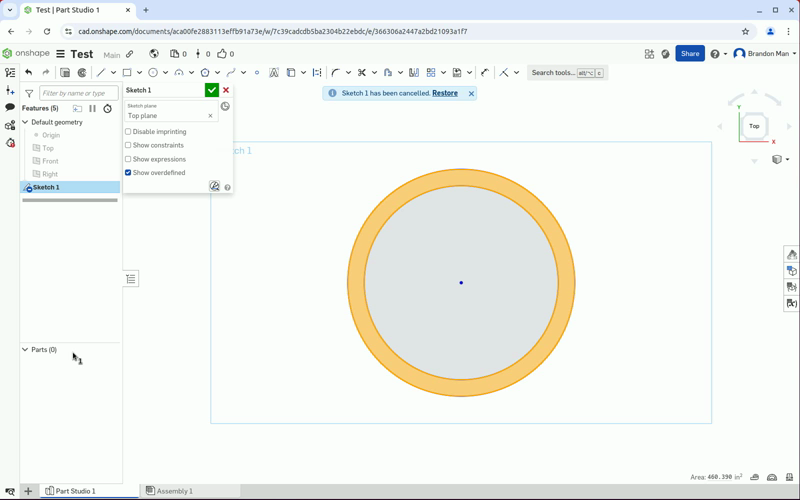
key(shift+y)
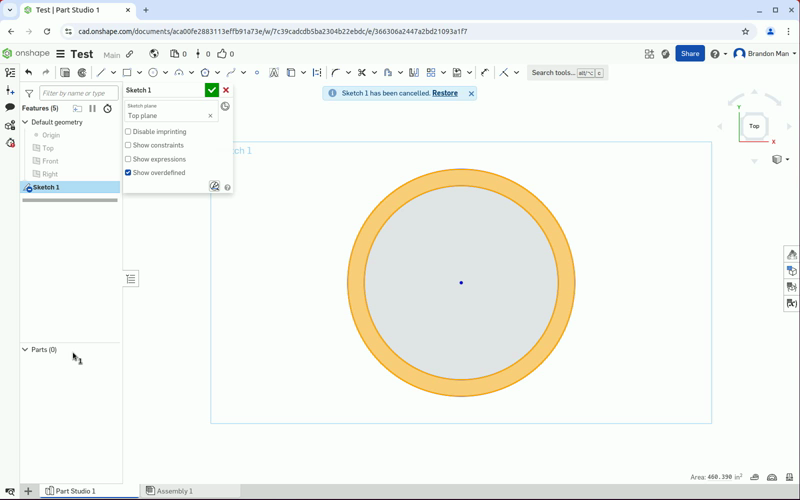
key(shift+e)
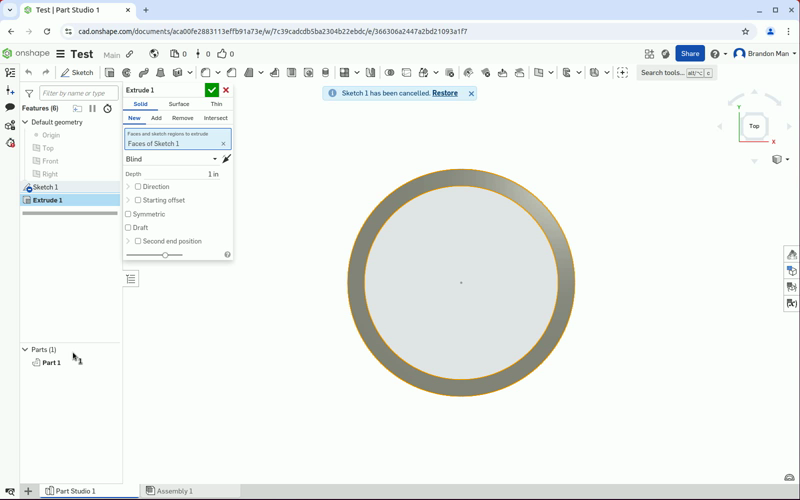
mouse_move(143, 106)
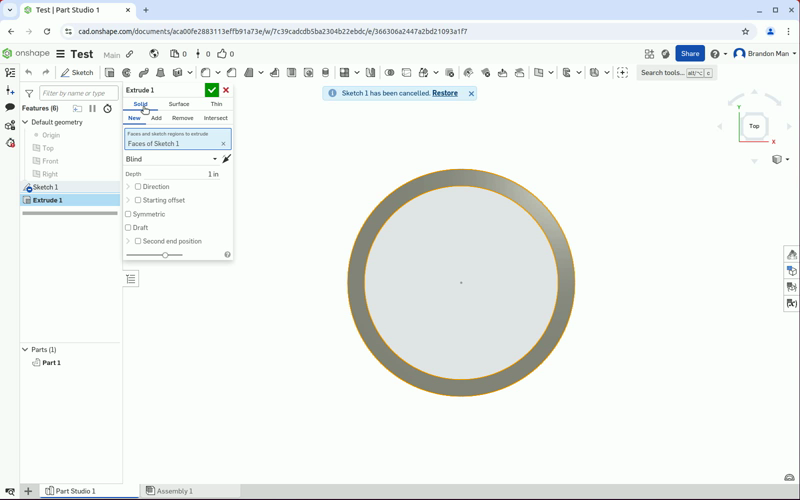
click(143, 106)
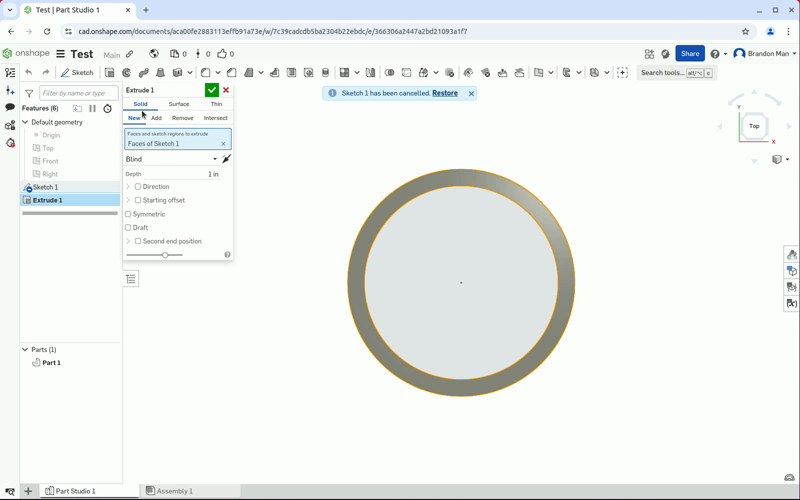
mouse_move(137, 120)
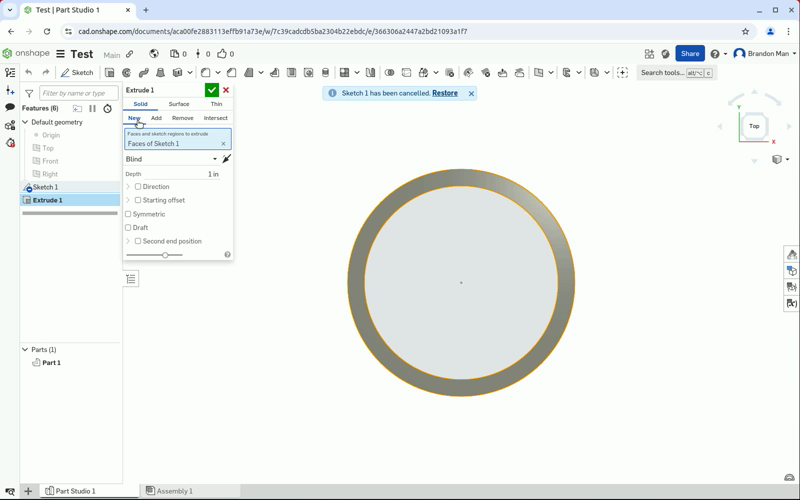
click(137, 120)
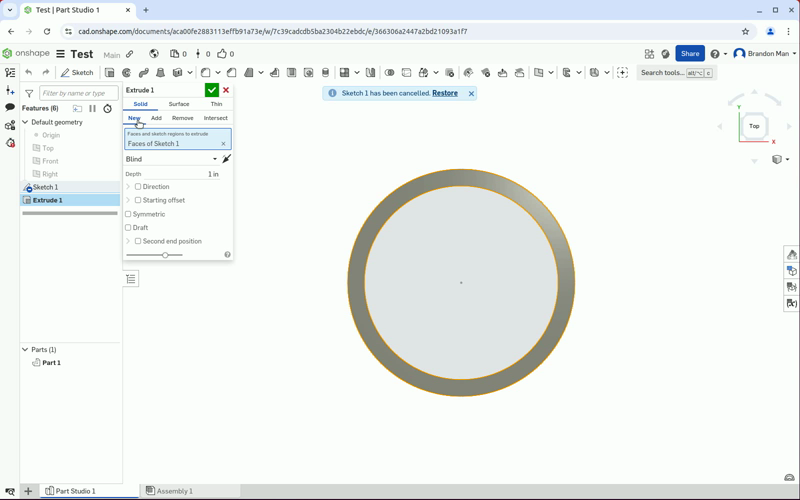
key(tab, 4)
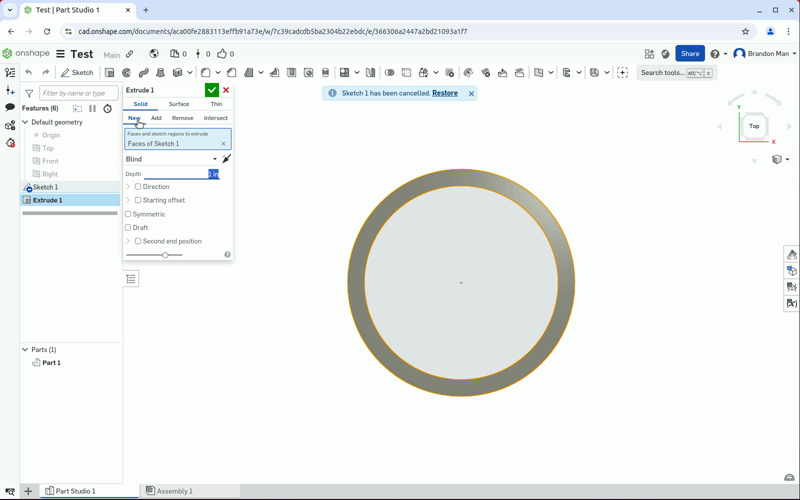
text(4.092)
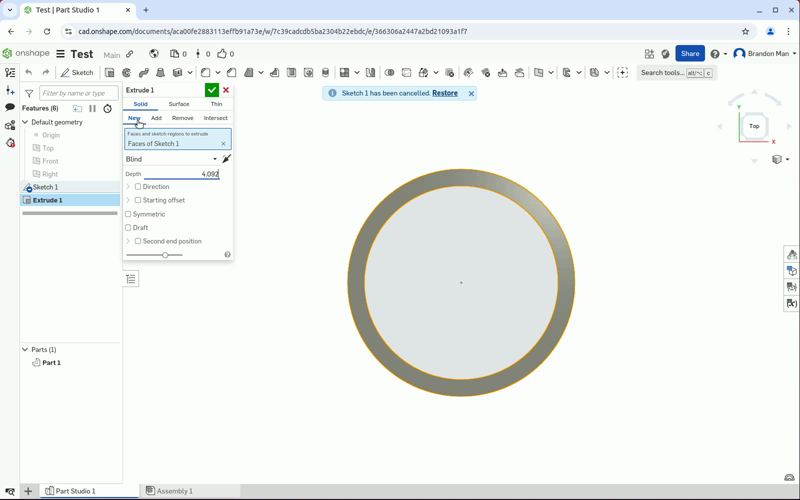
key(enter)
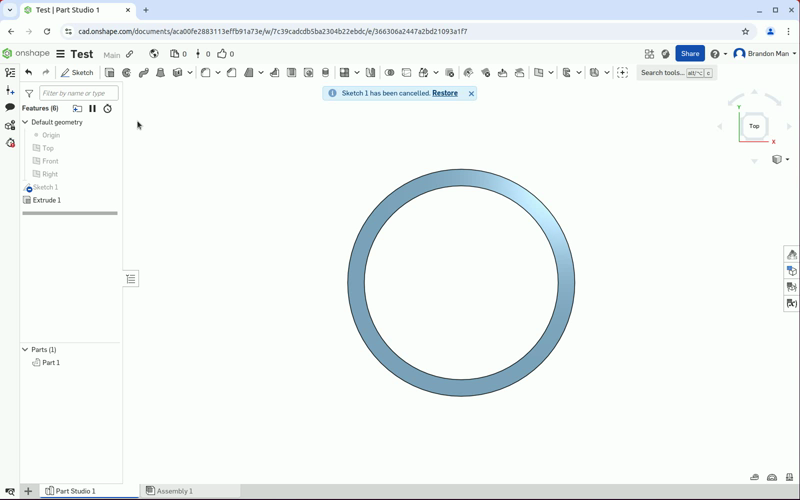
key(shift+h)
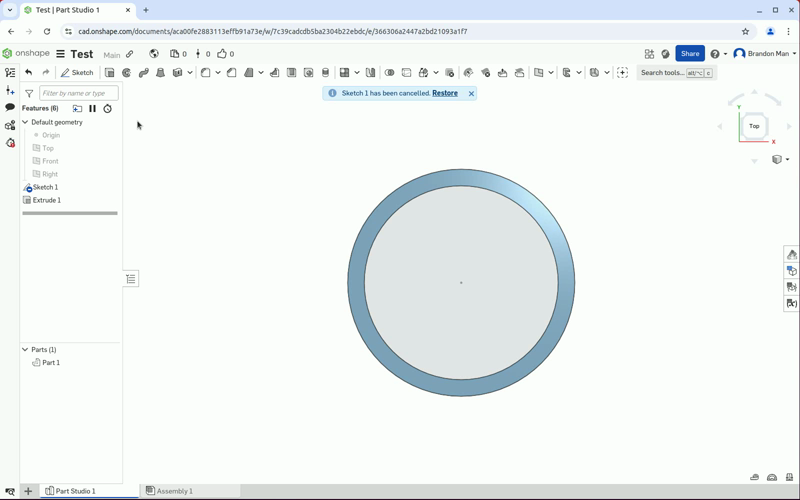
key(shift+h)
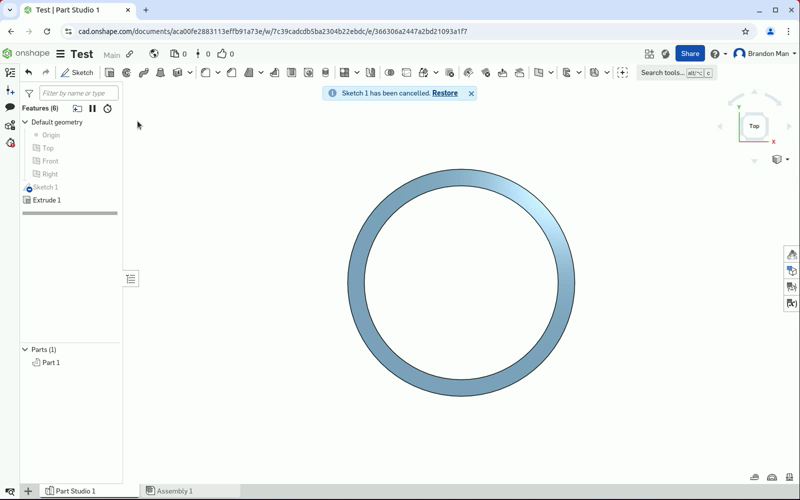
mouse_move(73, 189)
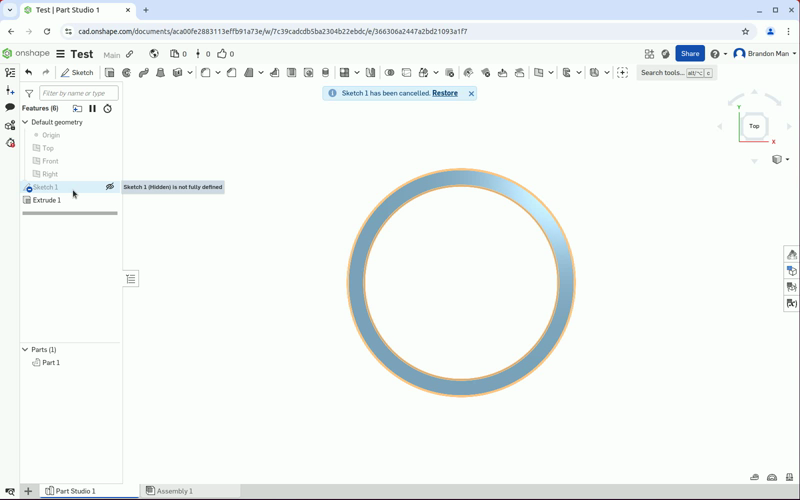
click(73, 189)
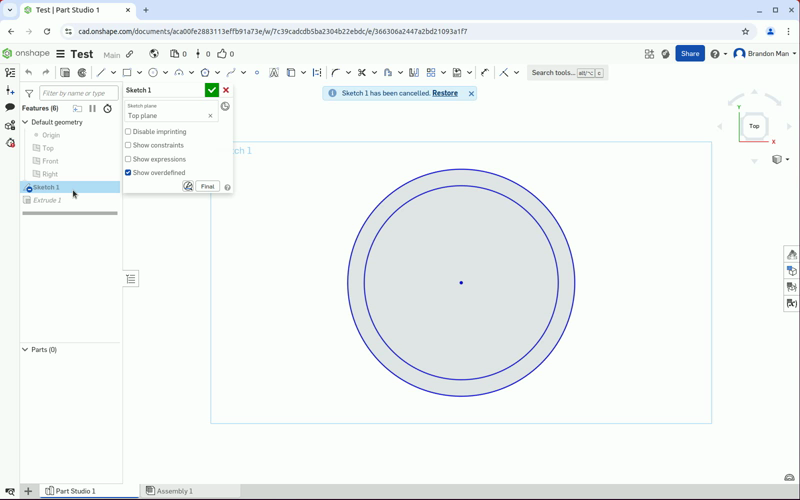
mouse_move(229, 92)
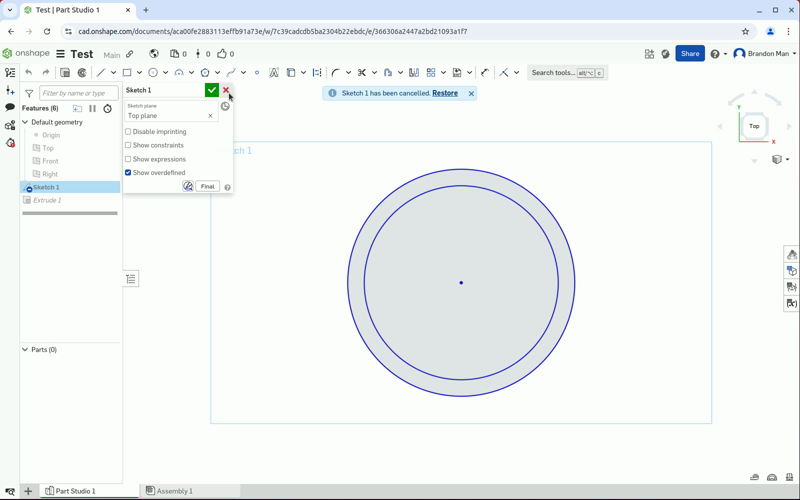
click(229, 92)
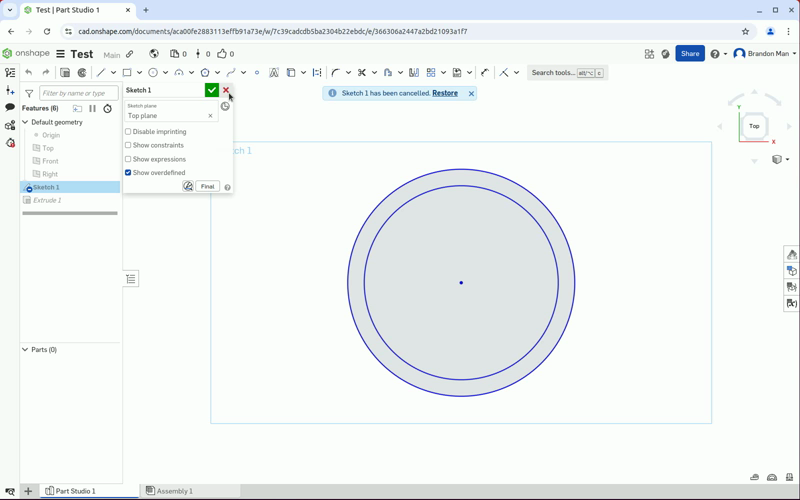
key(shift+s)
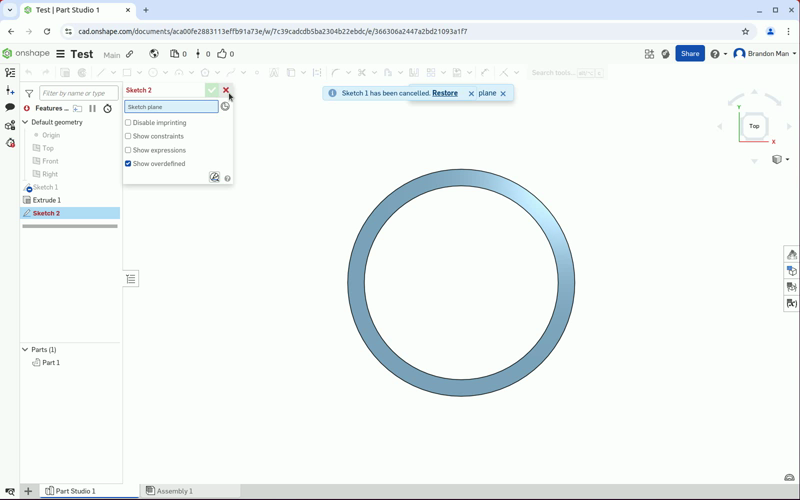
mouse_move(73, 150)
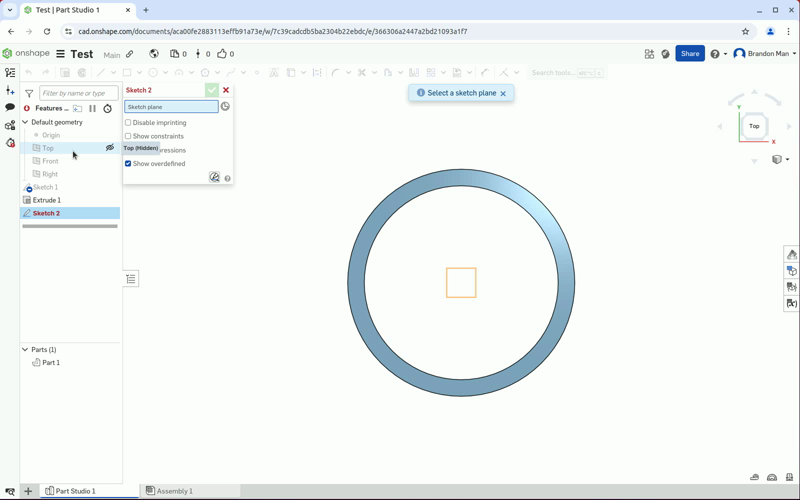
click(73, 150)
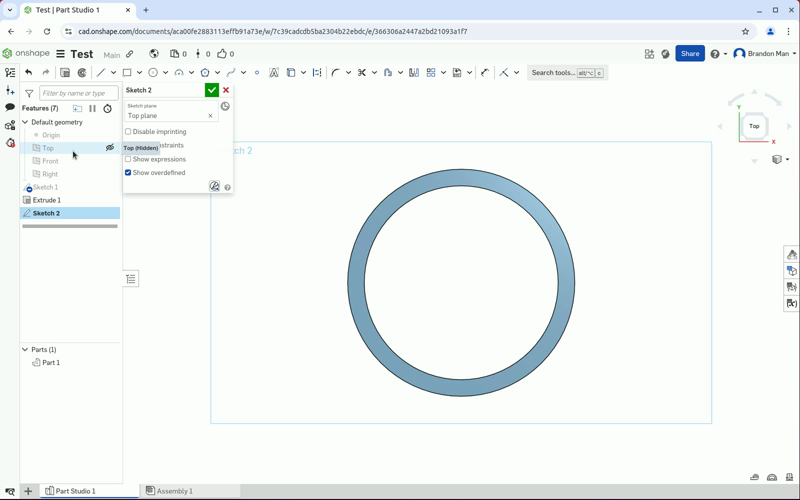
mouse_move(73, 352)
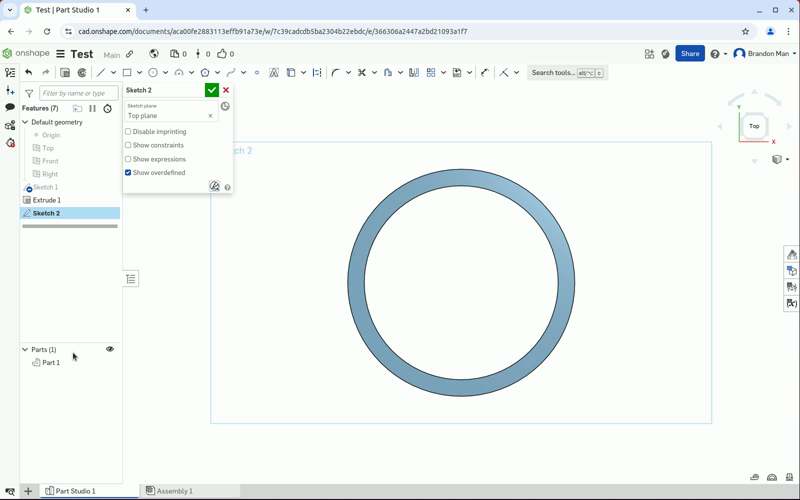
key(y)
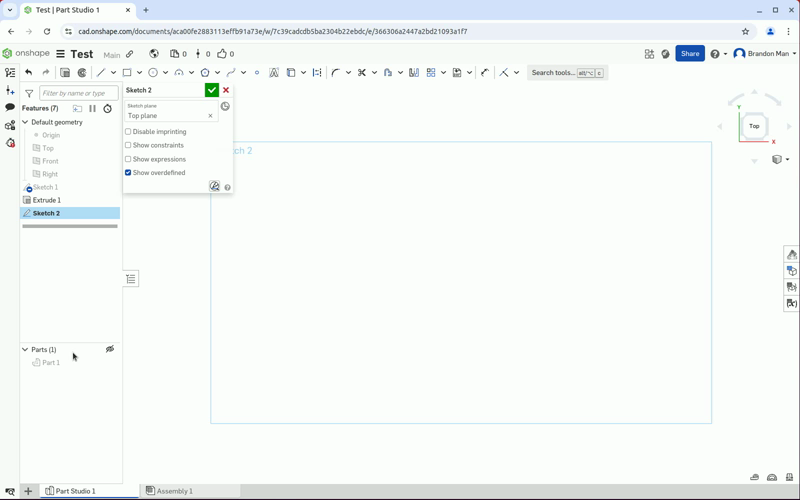
key(c)
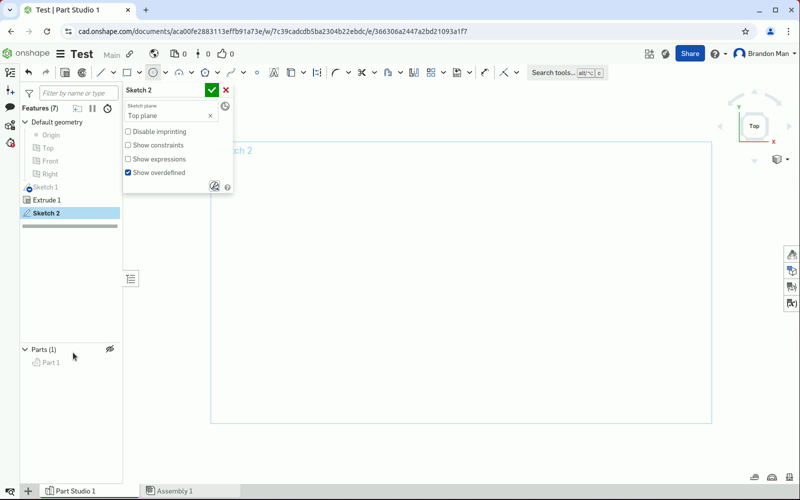
key_down(shift)
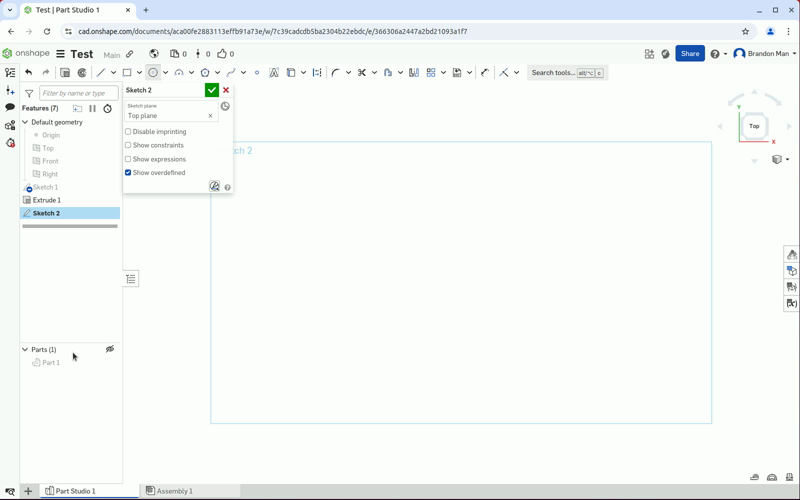
mouse_move(461, 282)
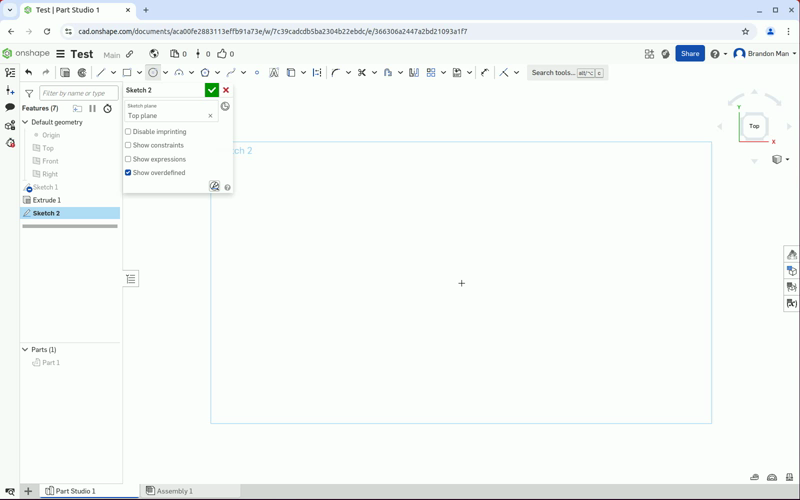
click(461, 282)
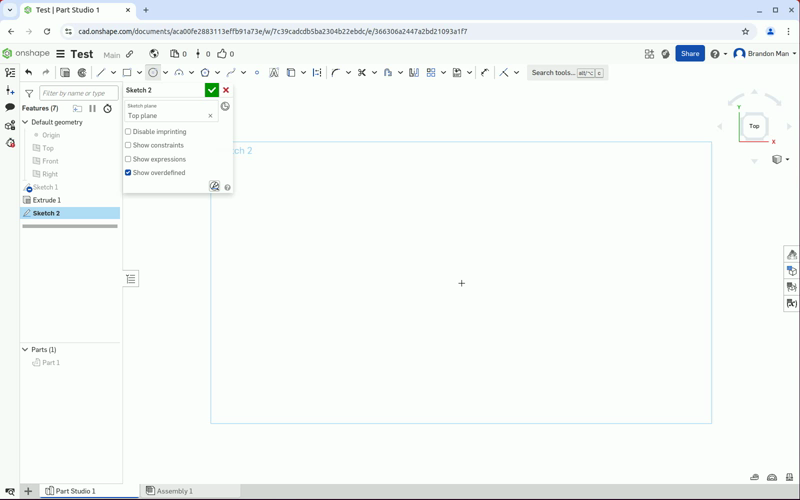
key_up(shift)
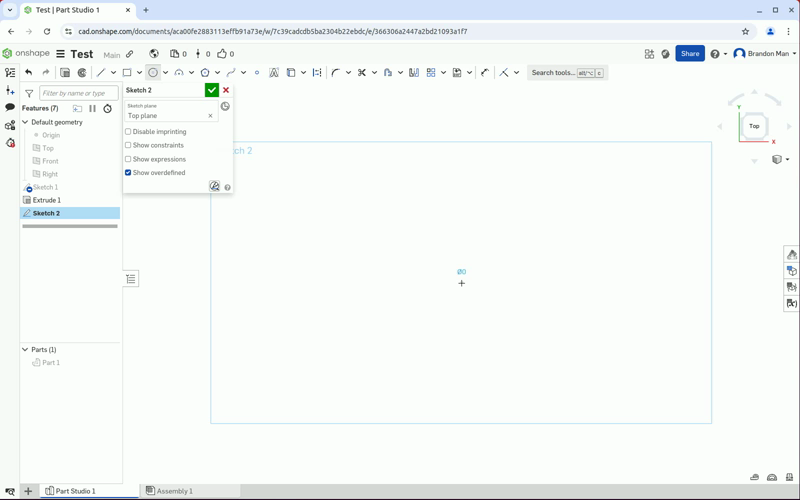
mouse_move(560, 282)
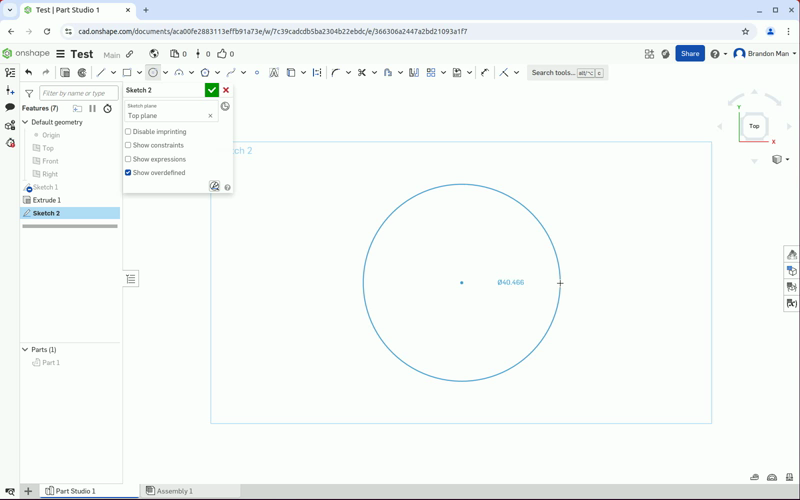
click(560, 282)
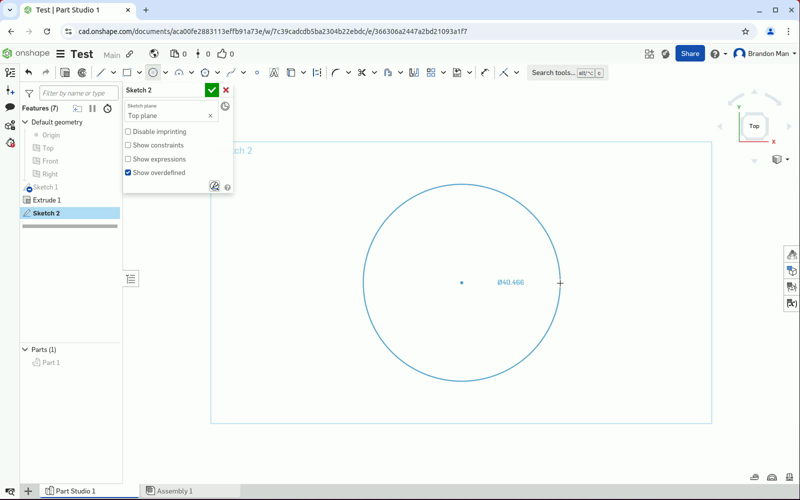
key(esc)
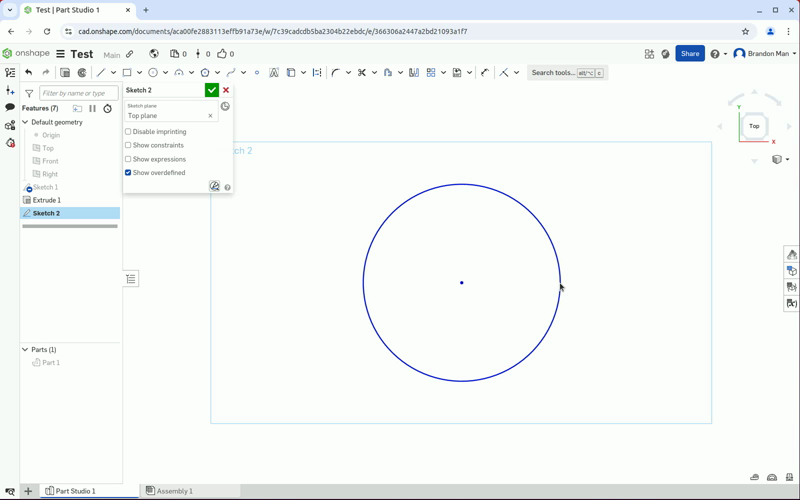
key(c)
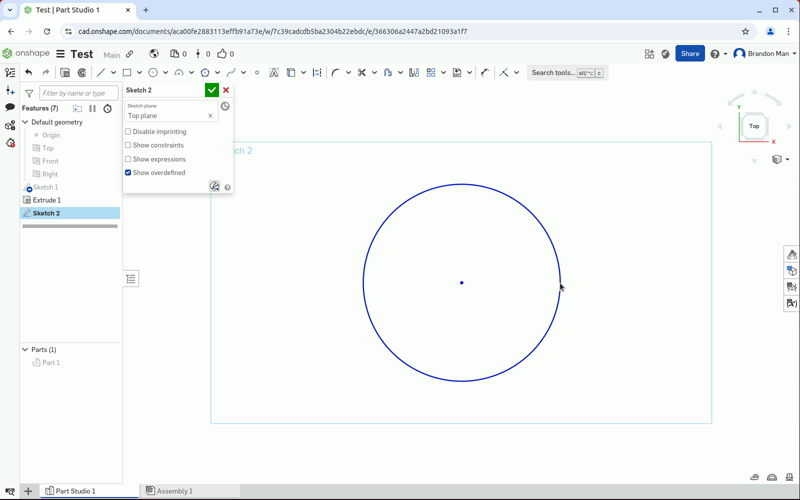
key_down(shift)
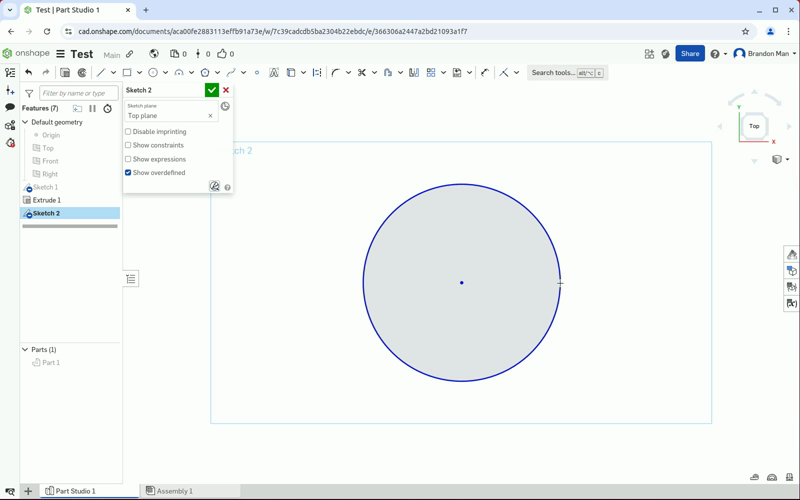
mouse_move(461, 282)
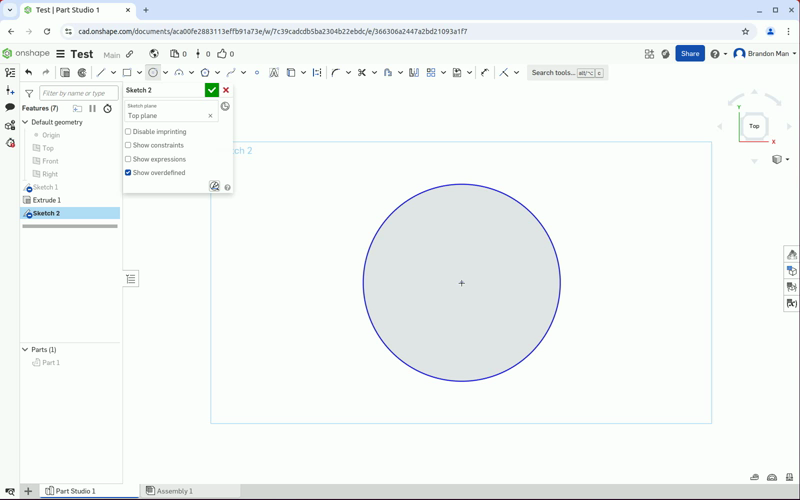
click(461, 282)
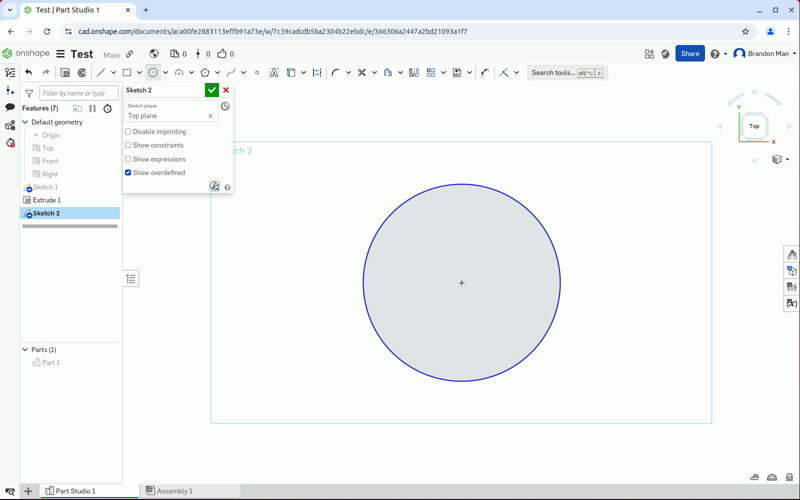
key_up(shift)
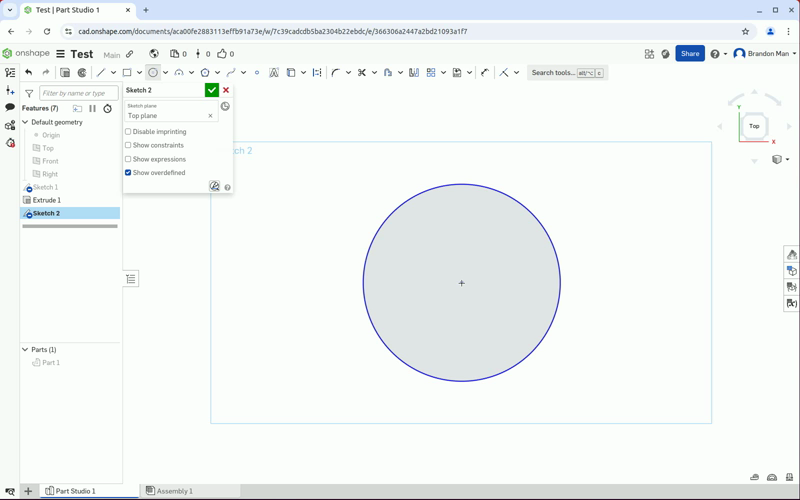
mouse_move(490, 282)
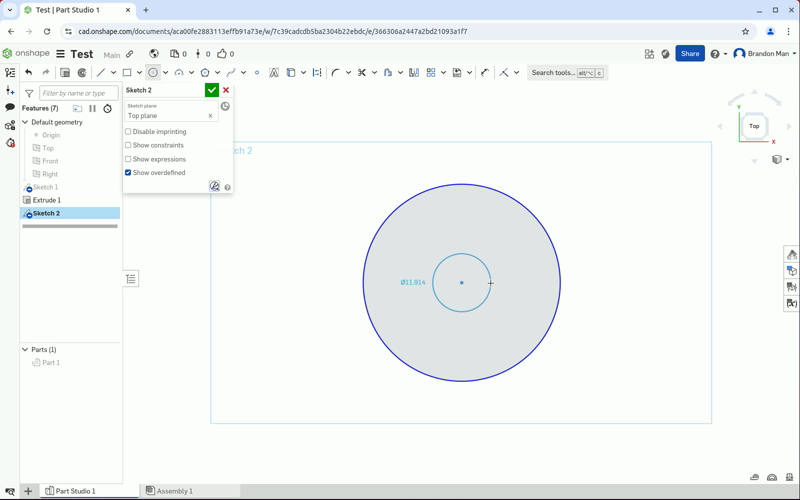
click(490, 282)
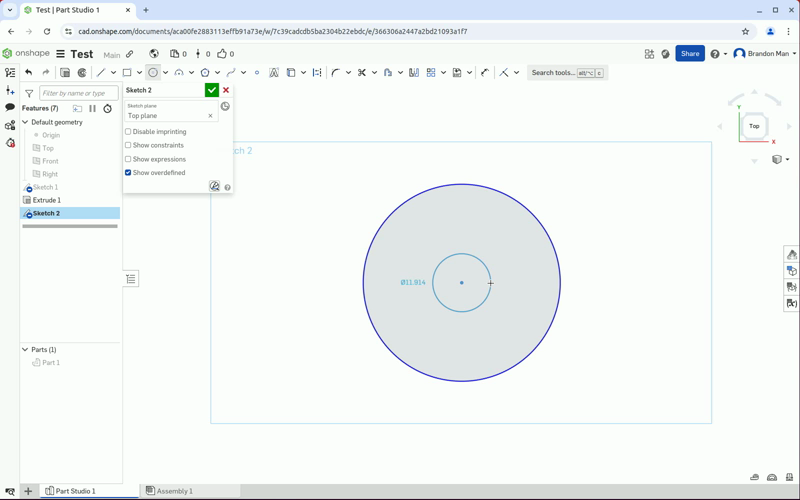
key(esc)
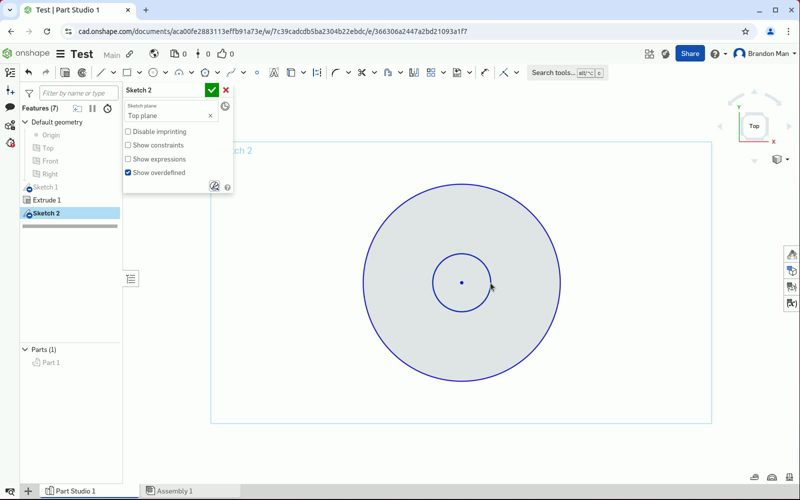
mouse_move(400, 243)
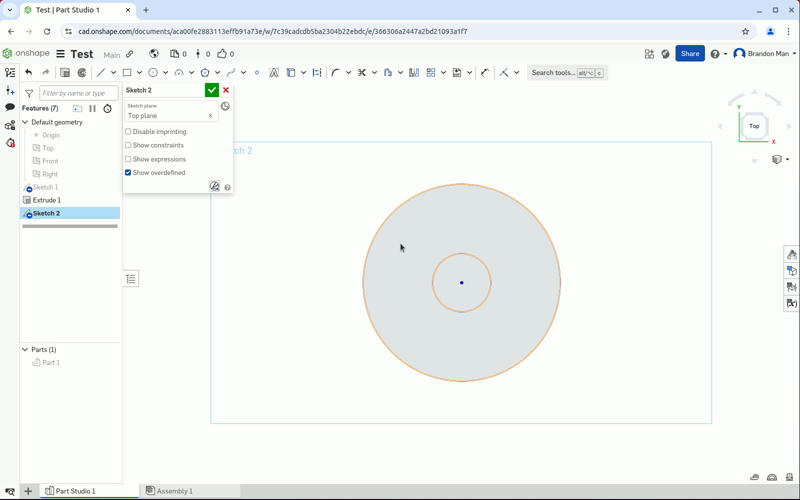
click(400, 243)
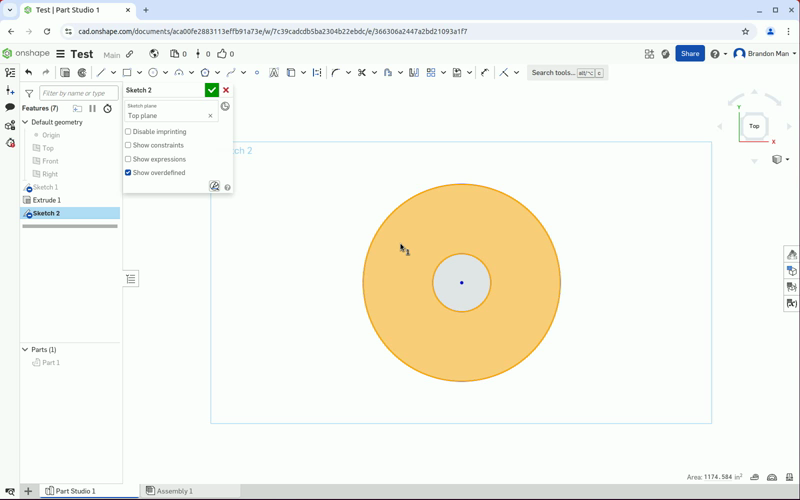
mouse_move(73, 352)
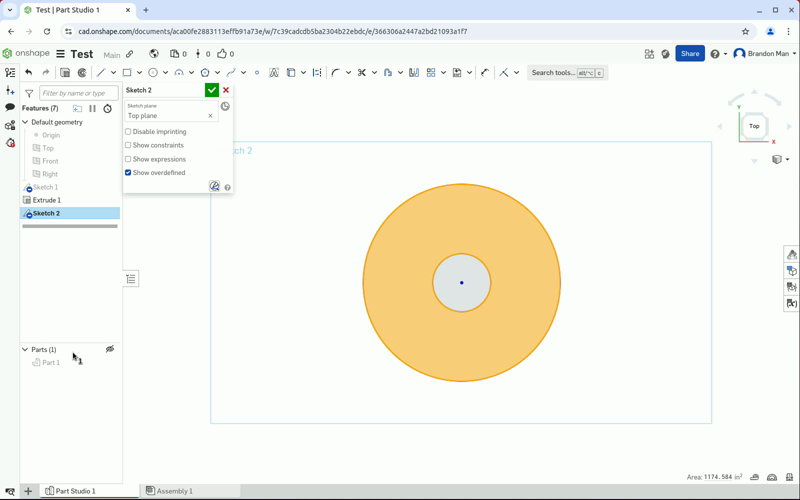
key(shift+y)
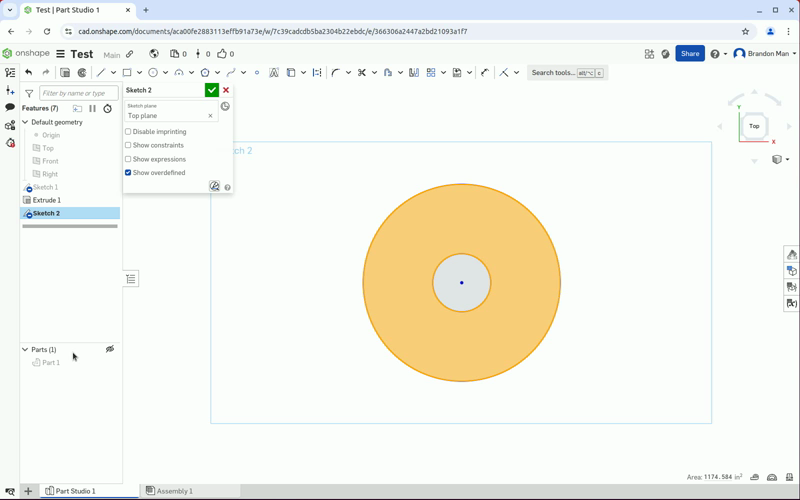
key(shift+e)
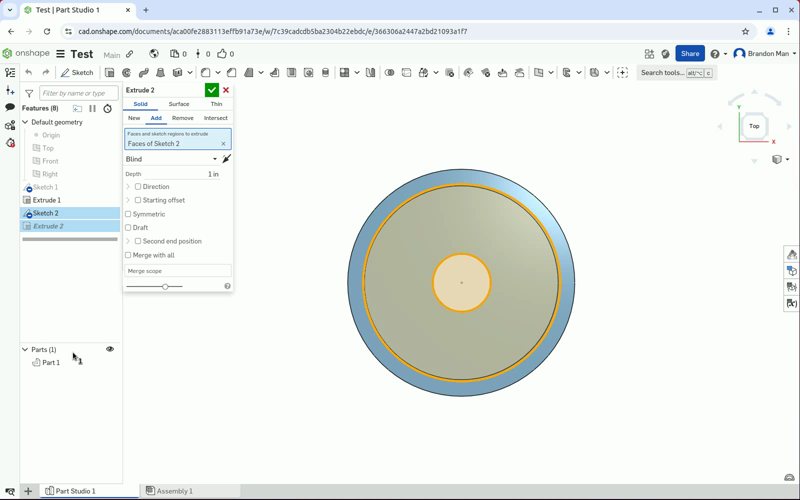
mouse_move(143, 106)
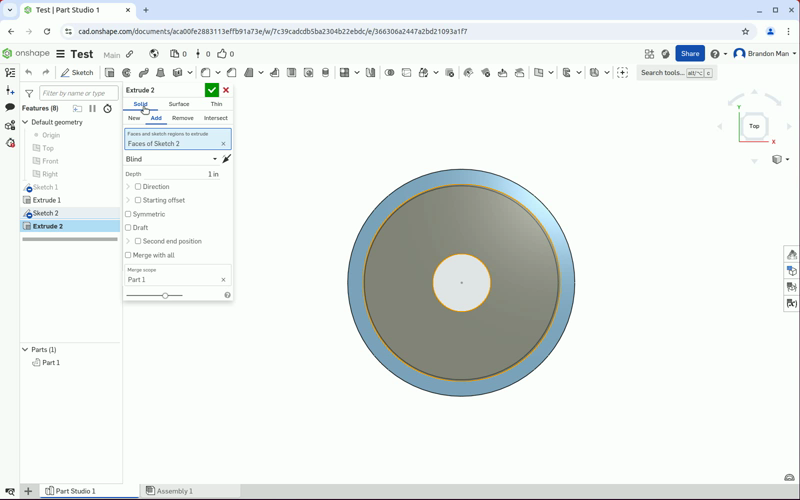
click(143, 106)
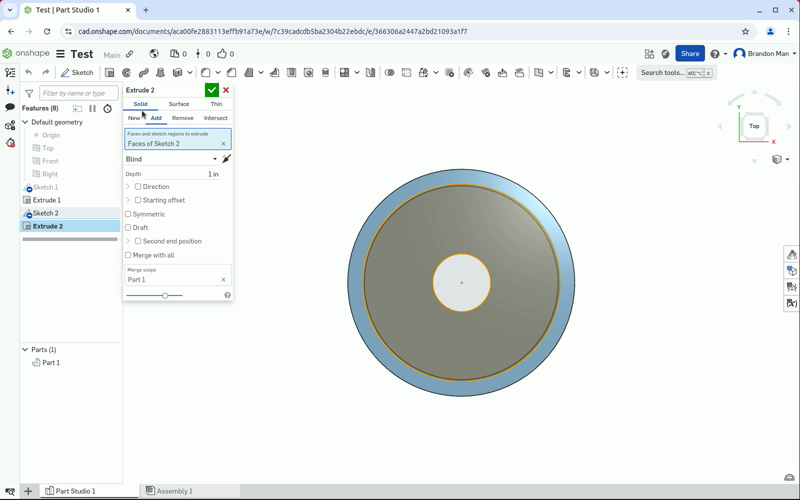
mouse_move(137, 120)
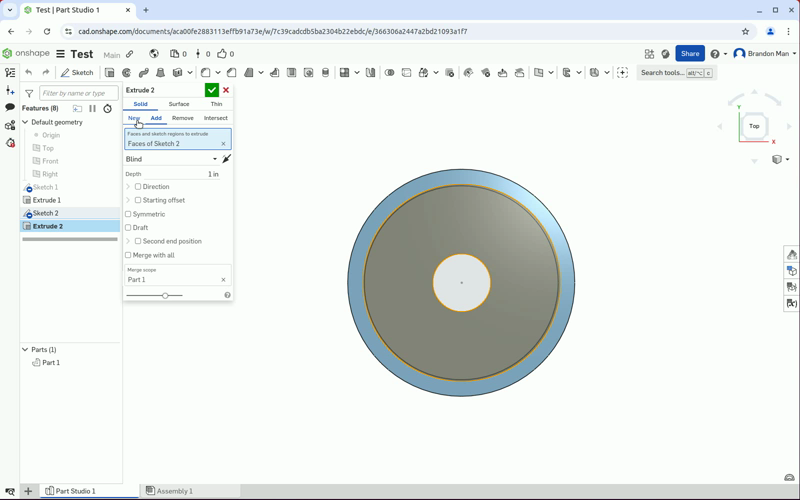
click(137, 120)
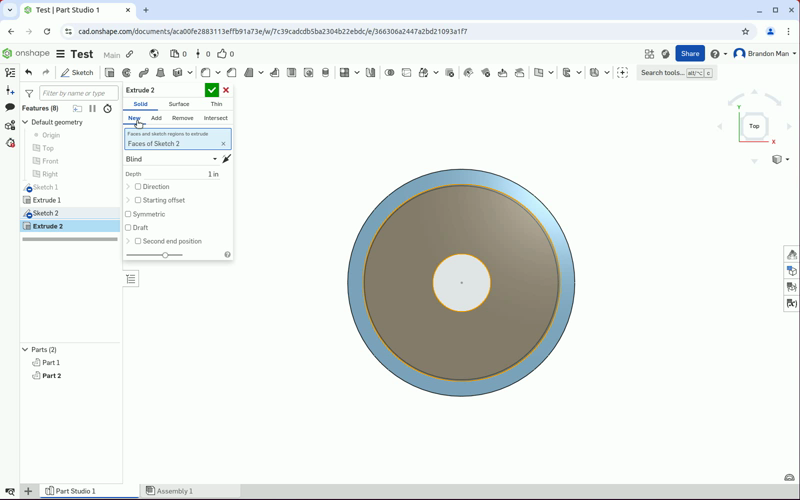
key(tab, 4)
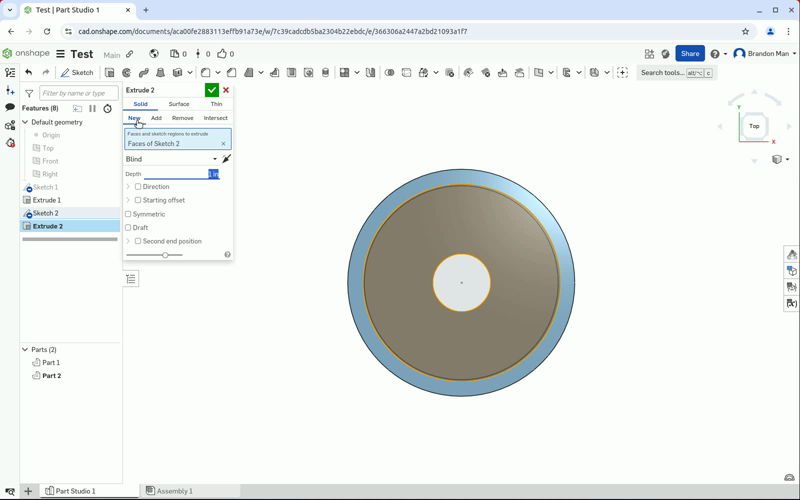
text(16.128)
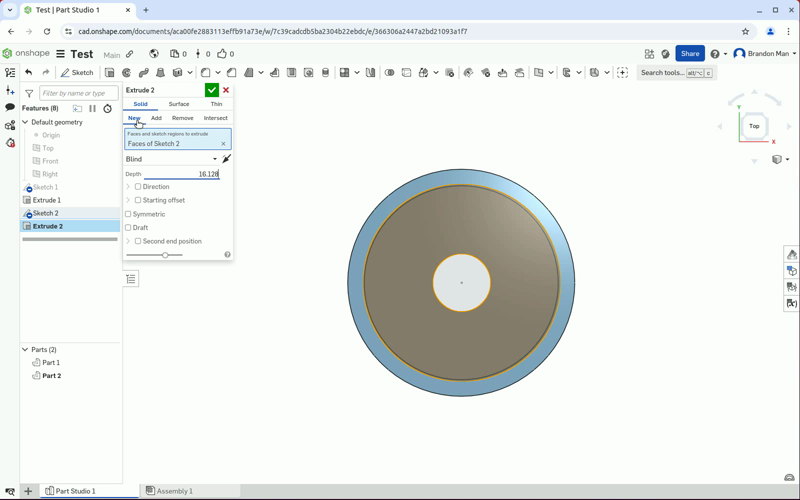
key(enter)
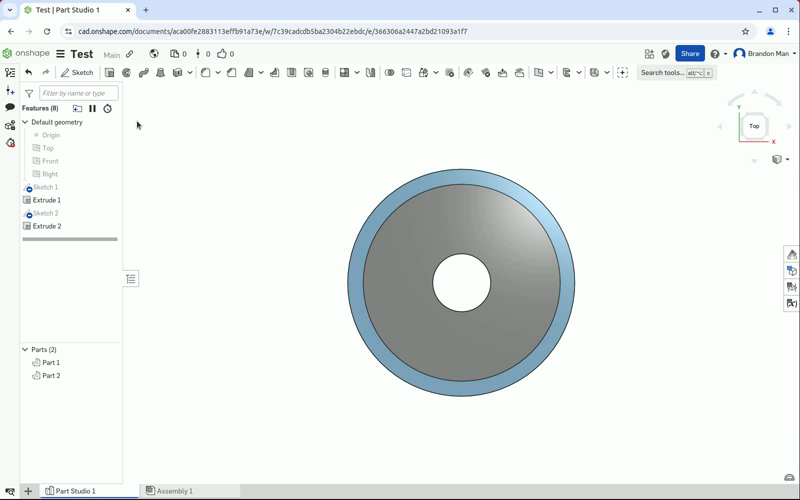
key(shift+h)
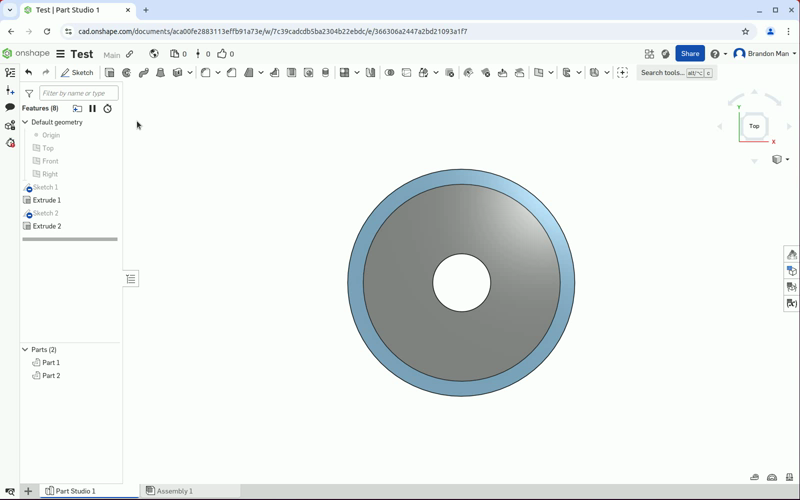
key(shift+h)
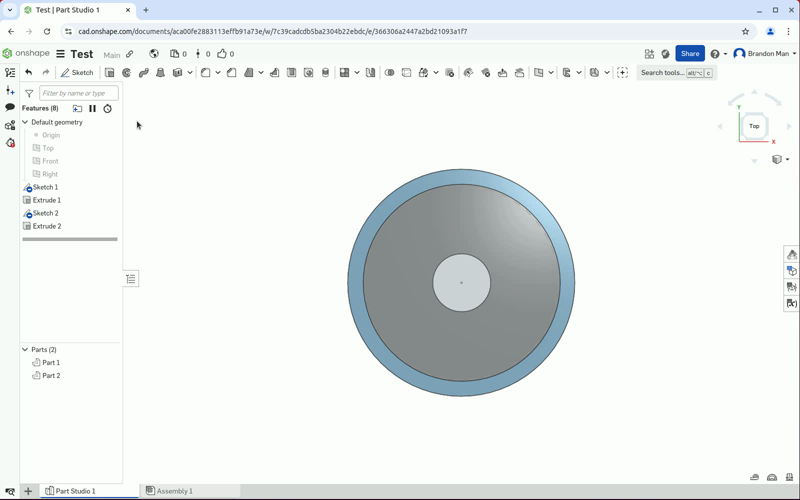
key(shift+7)
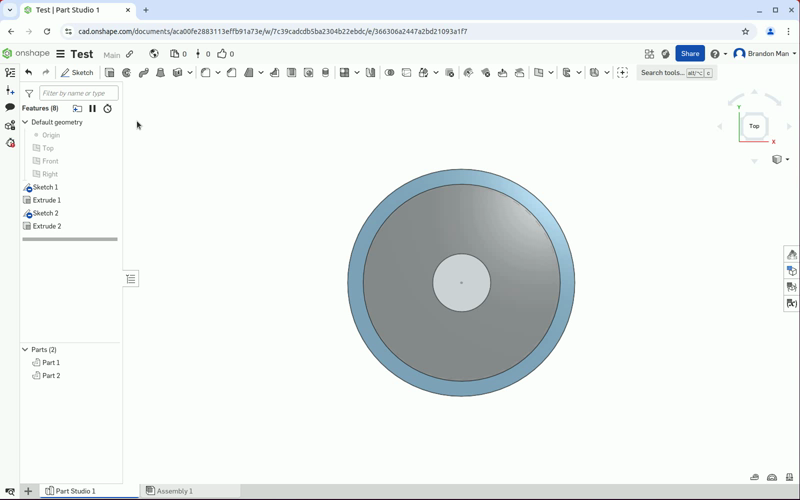
key(up, 3)
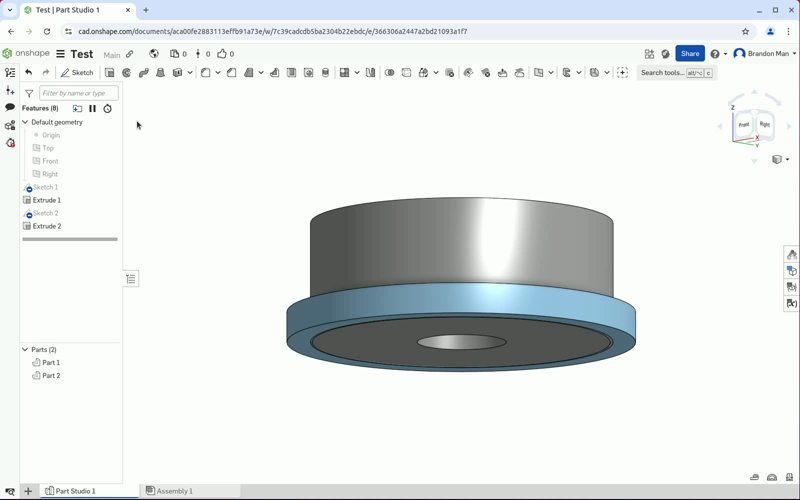
key(left, 3)
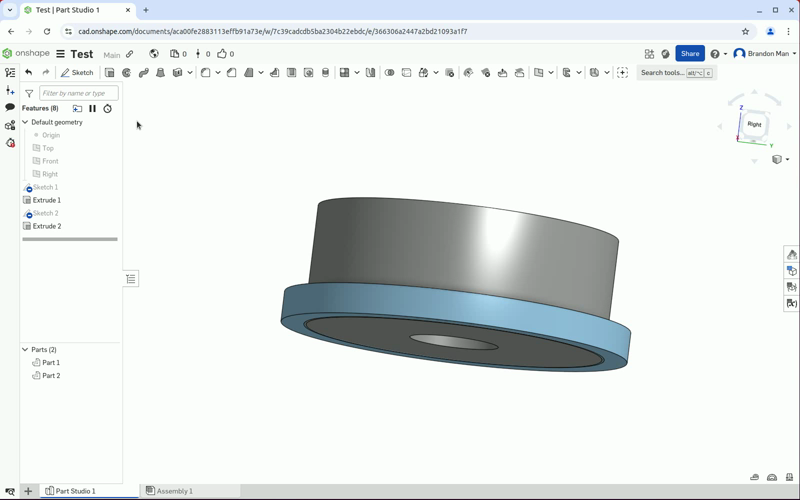
key(right, 3)
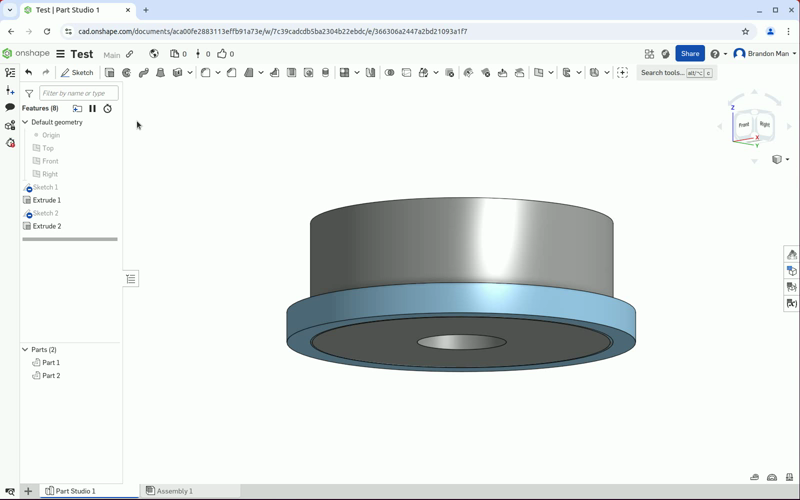
key(down, 3)
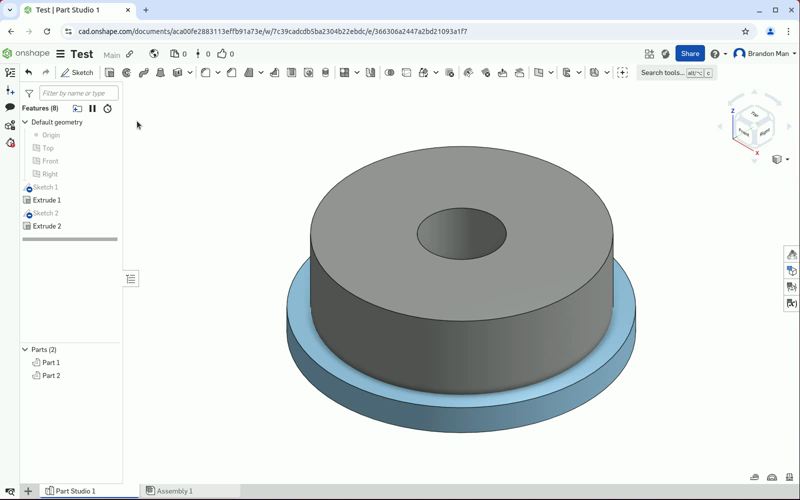
mouse_move(73, 189)
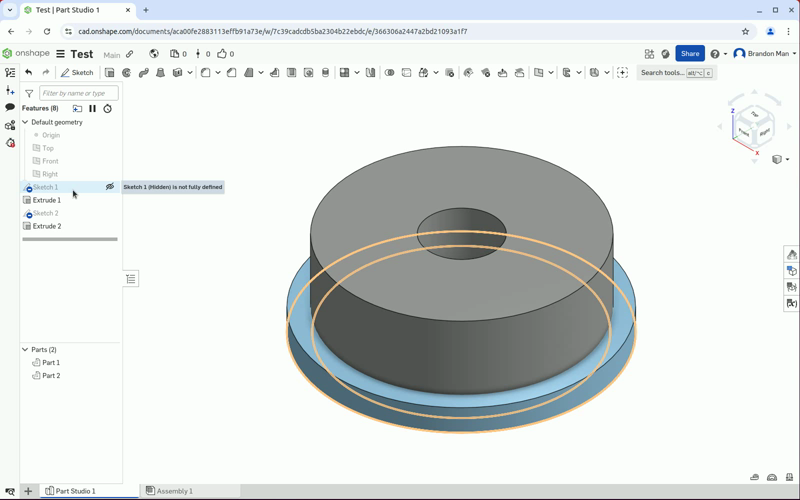
click(73, 189)